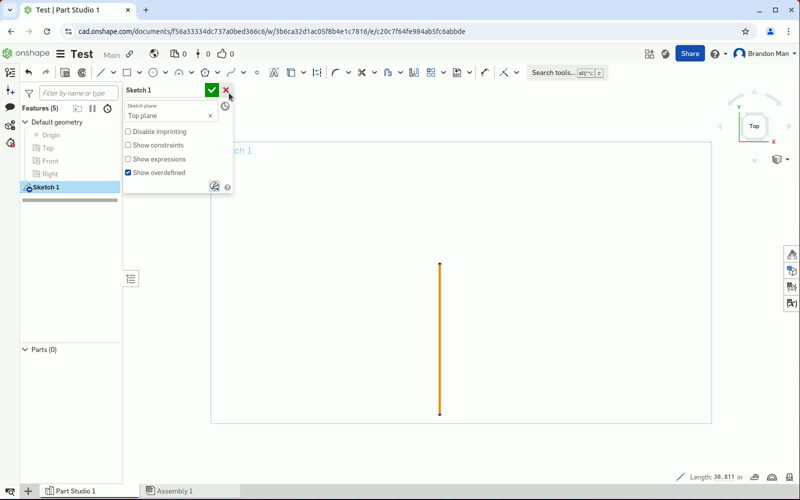
key(shift+h)
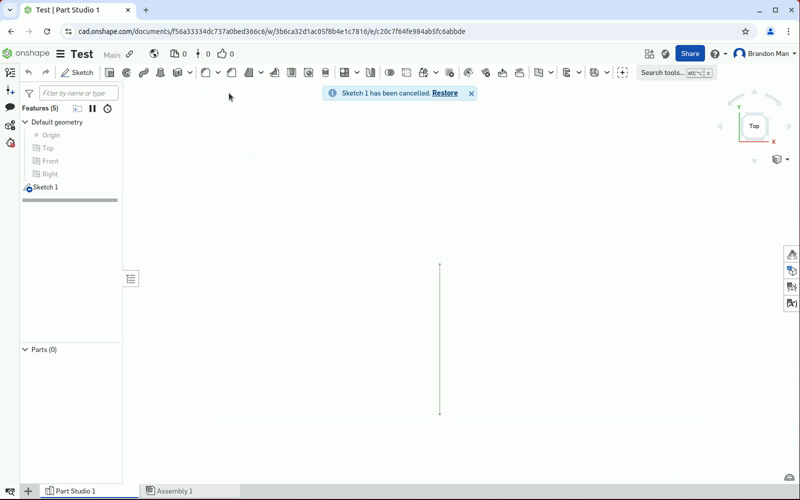
key(shift+s)
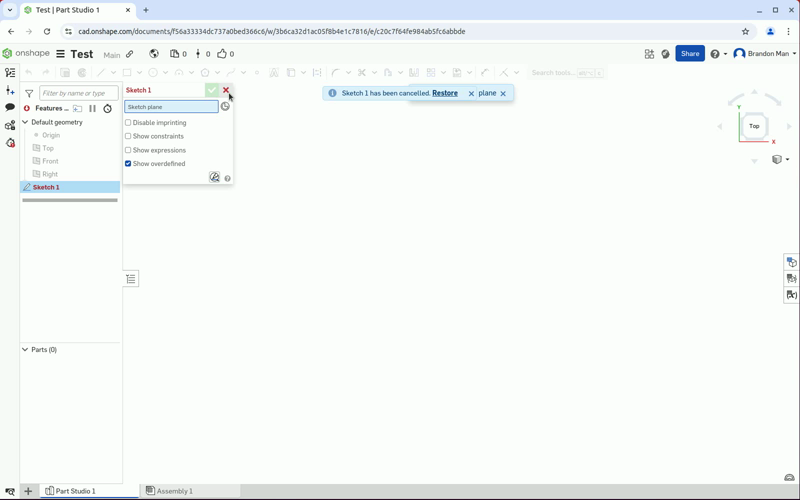
mouse_move(73, 150)
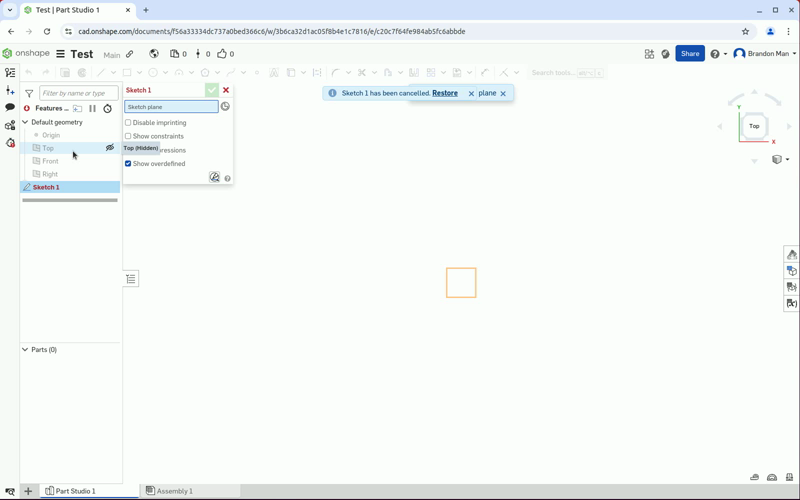
click(73, 150)
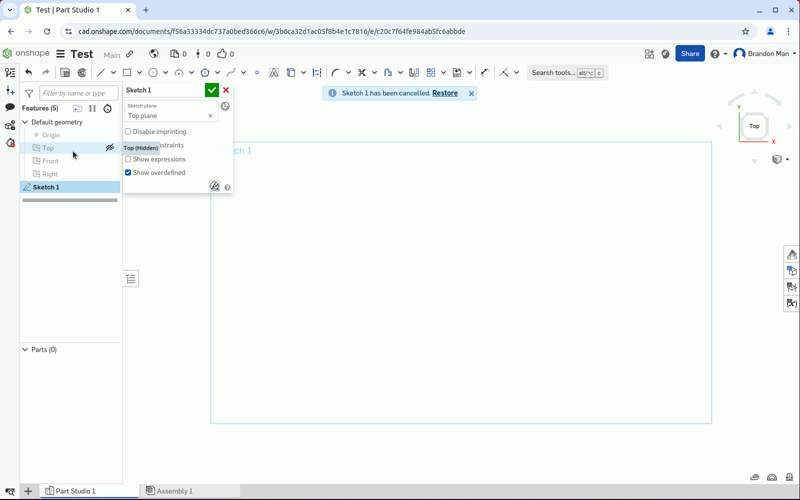
mouse_move(73, 352)
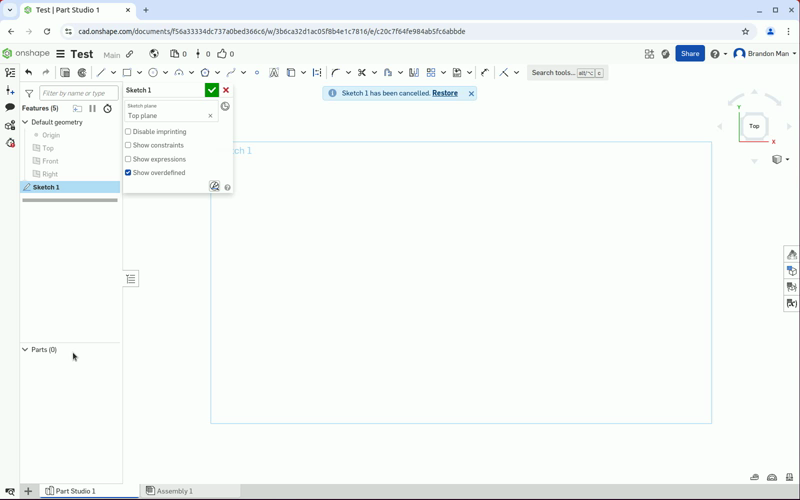
key(y)
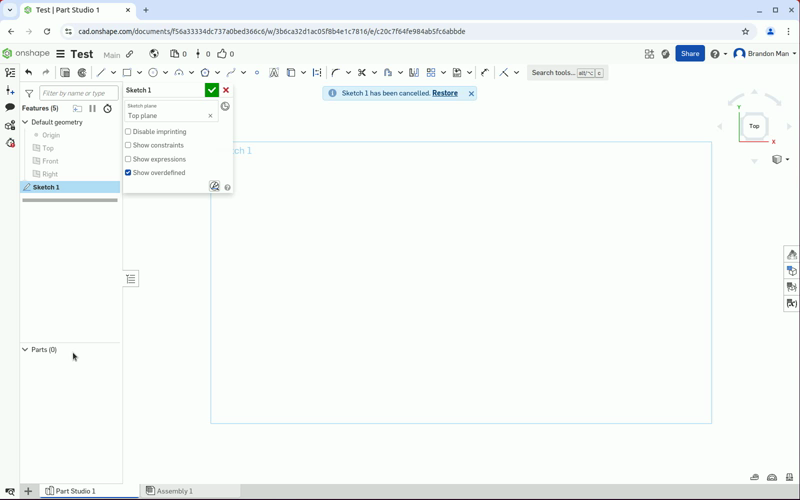
key(c)
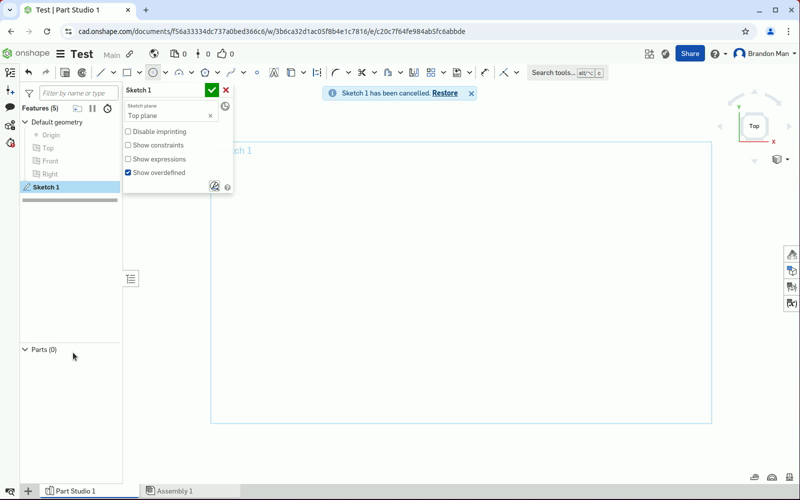
key_down(shift)
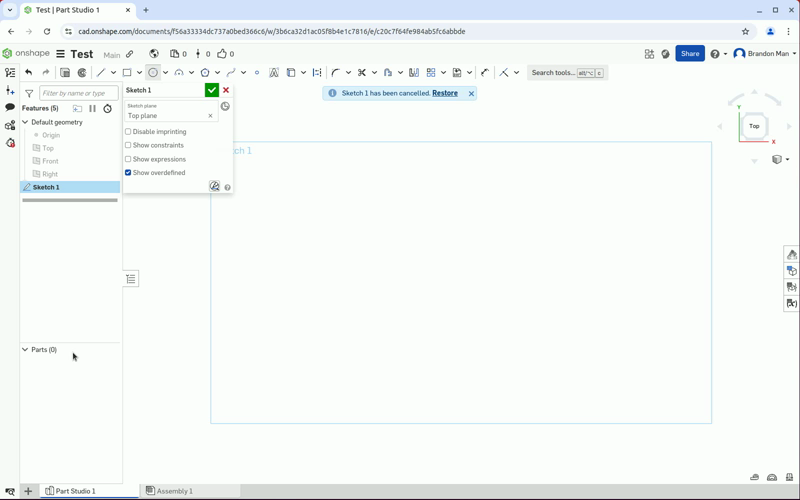
mouse_move(461, 282)
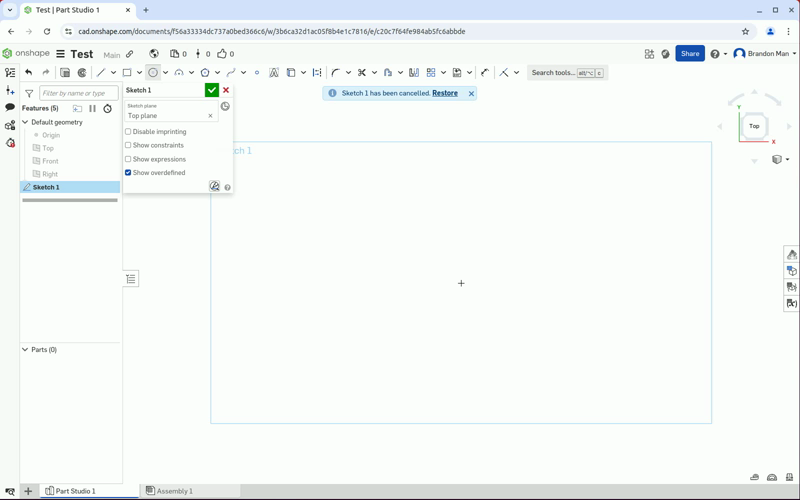
click(461, 282)
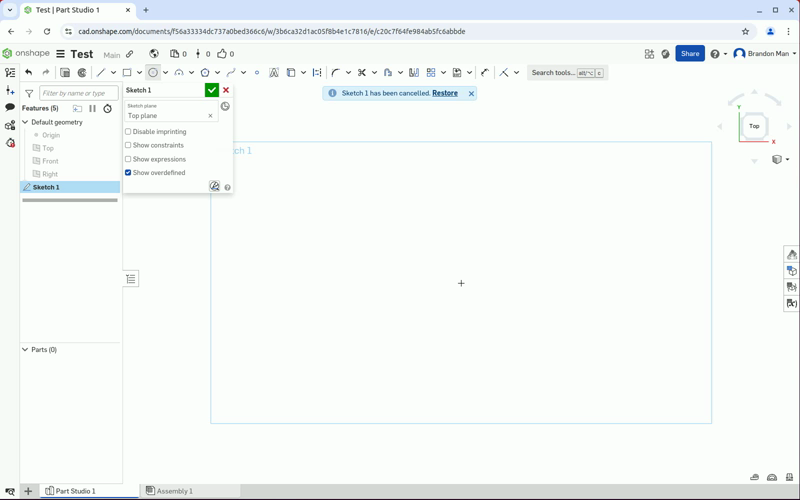
key_up(shift)
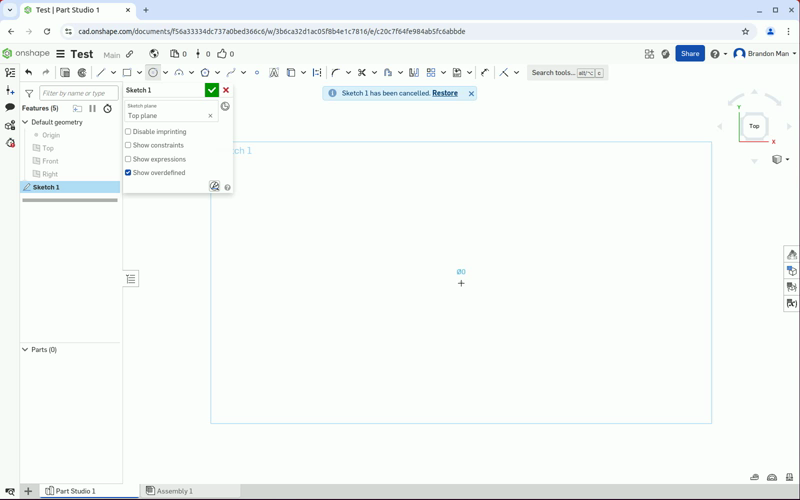
mouse_move(574, 282)
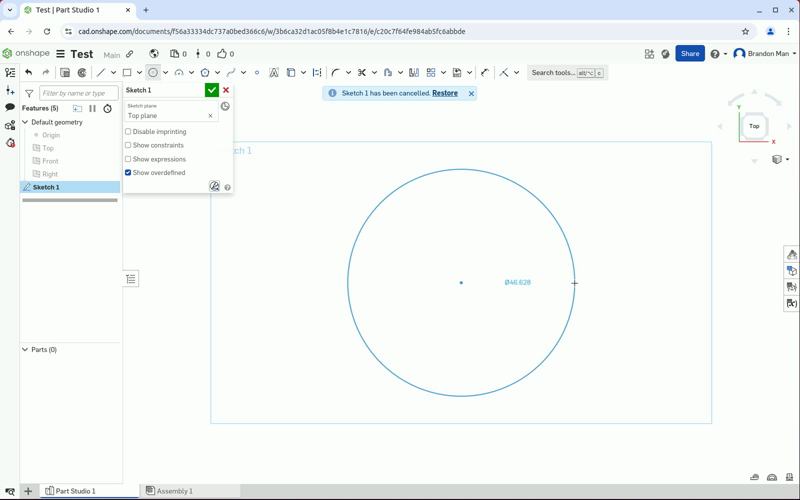
click(574, 282)
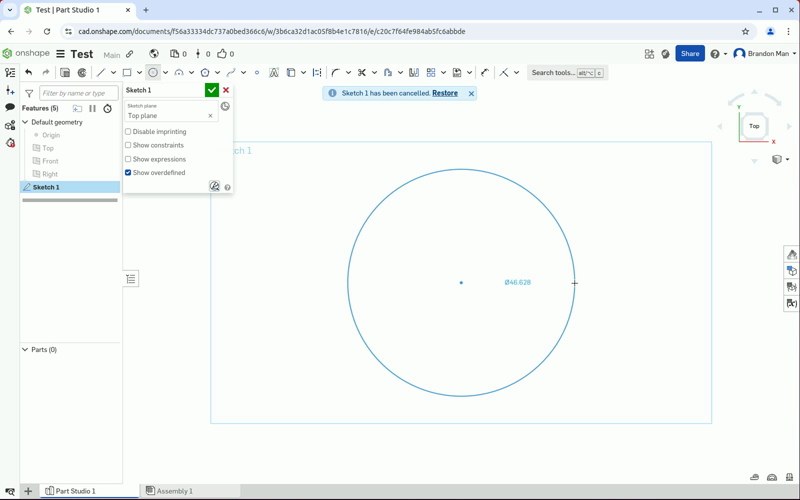
key(esc)
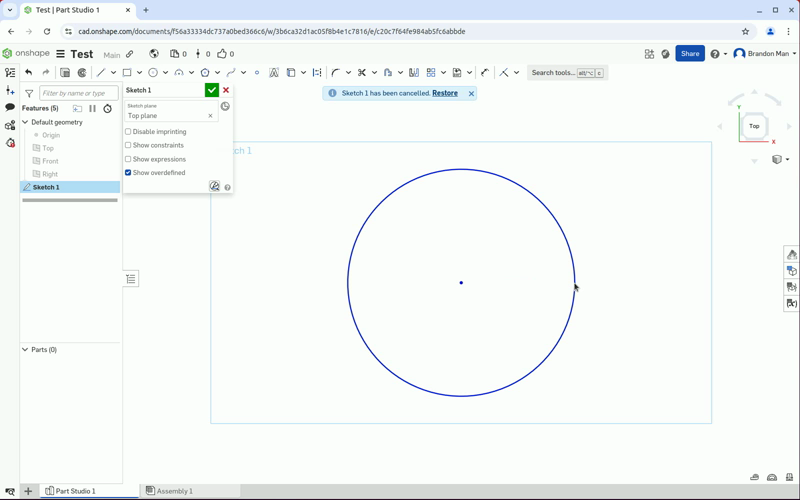
key(c)
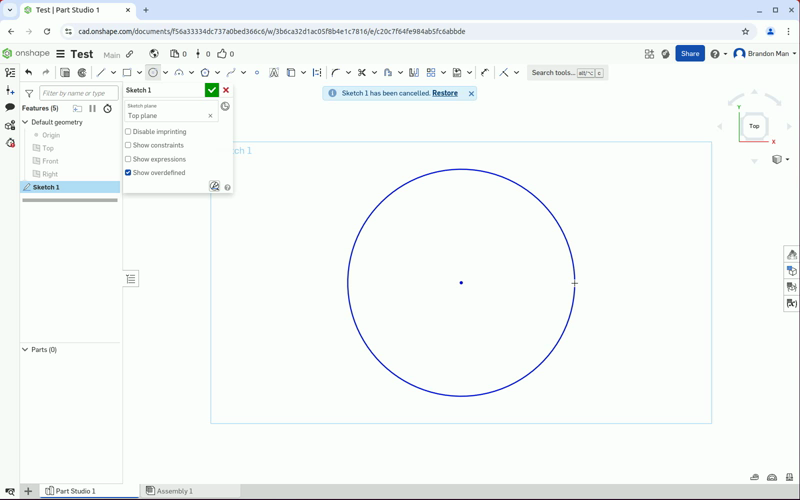
key_down(shift)
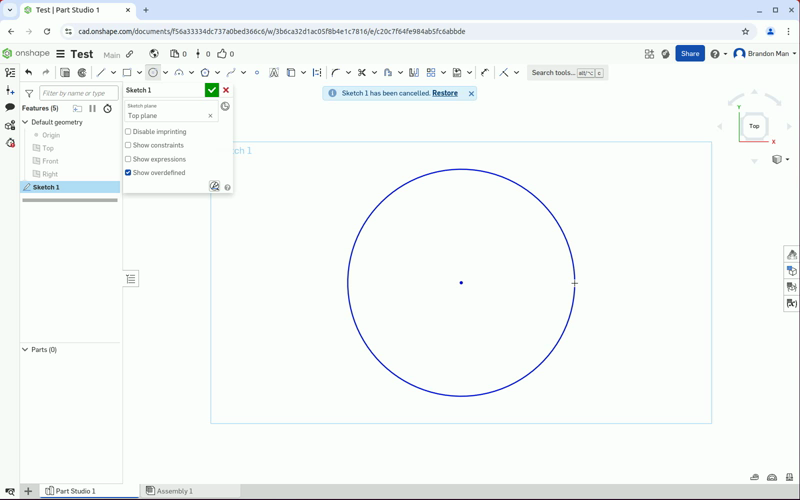
mouse_move(461, 282)
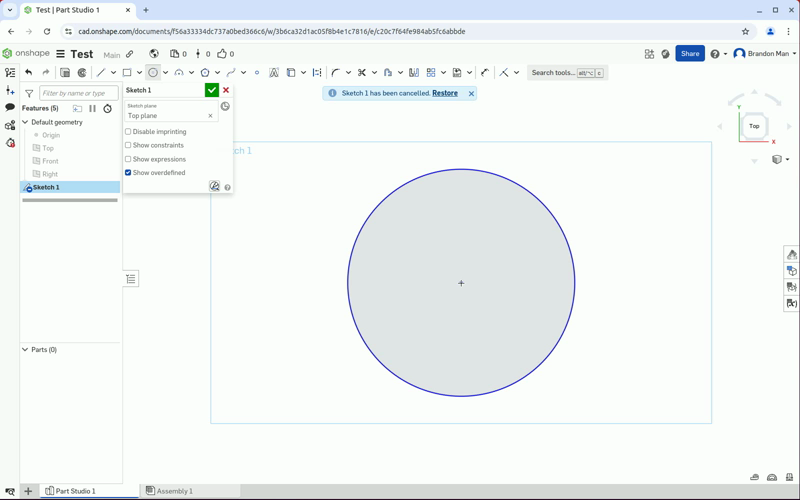
click(461, 282)
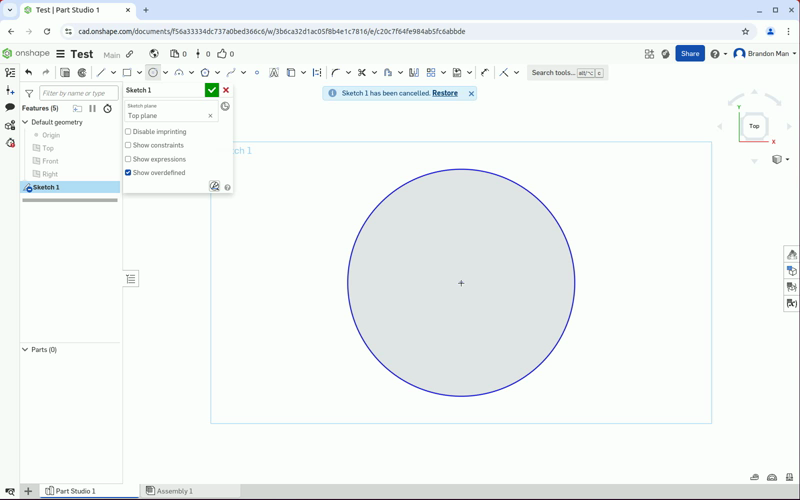
key_up(shift)
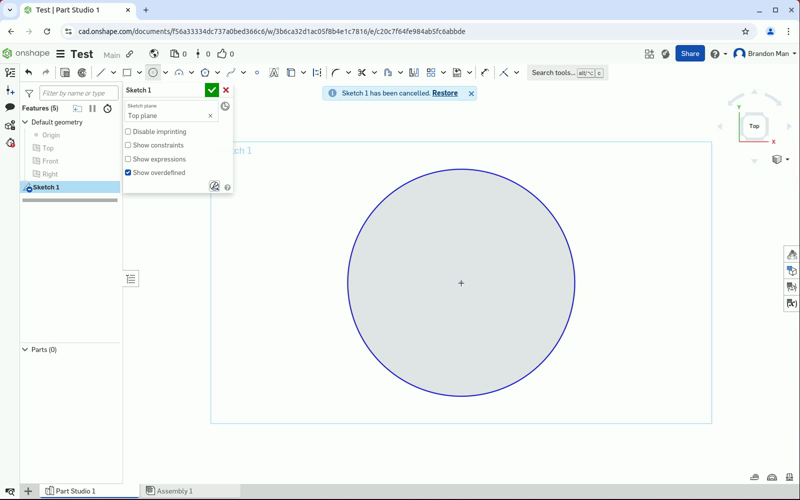
mouse_move(541, 282)
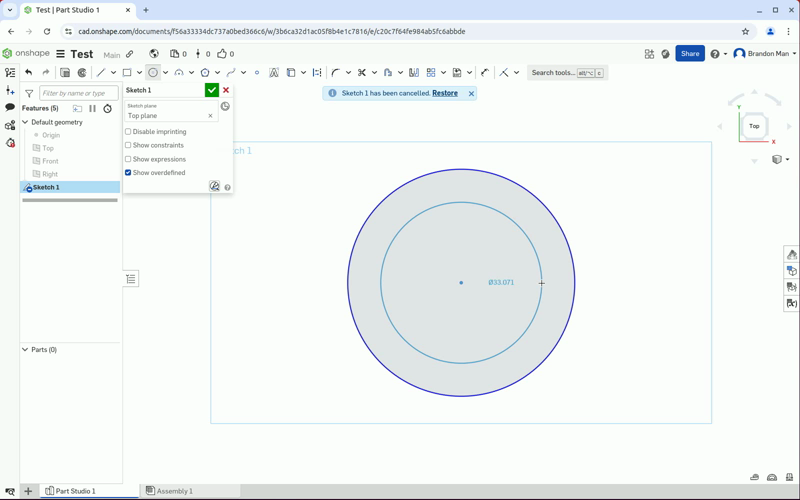
click(541, 282)
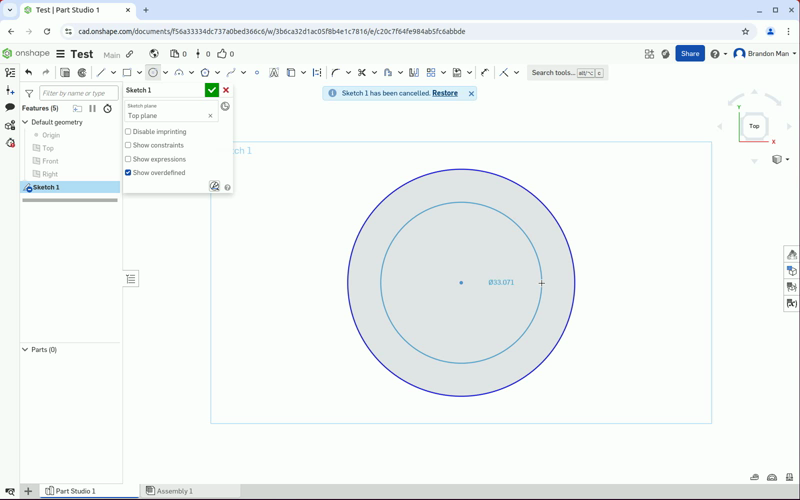
key(esc)
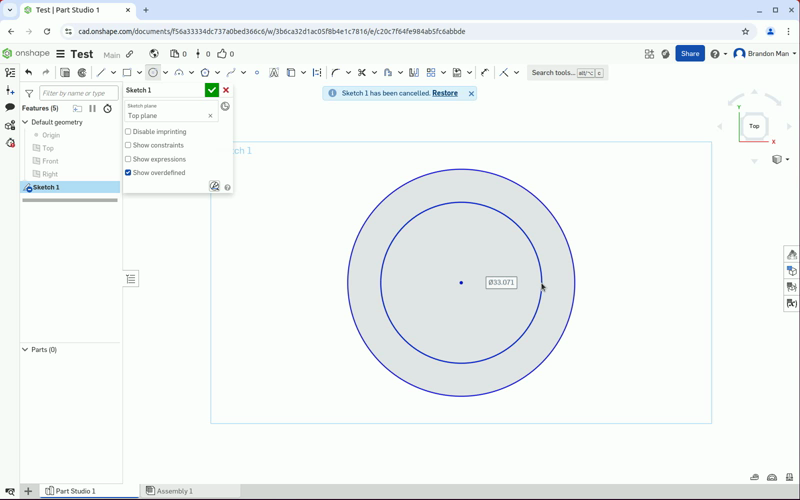
mouse_move(489, 191)
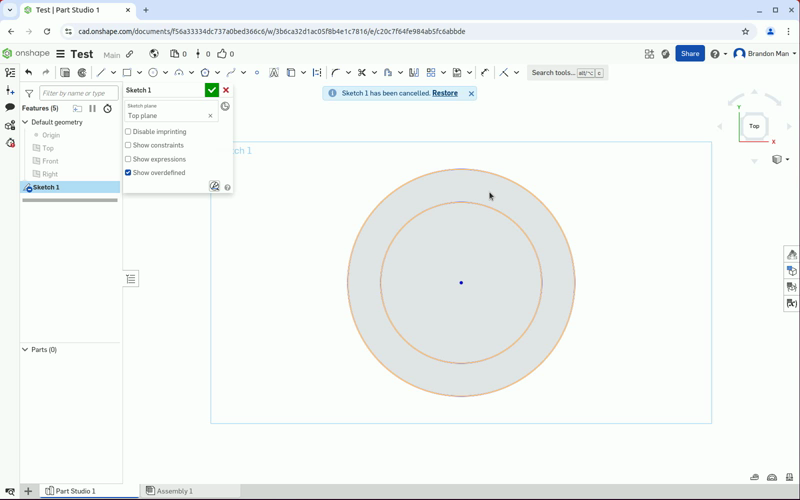
click(489, 191)
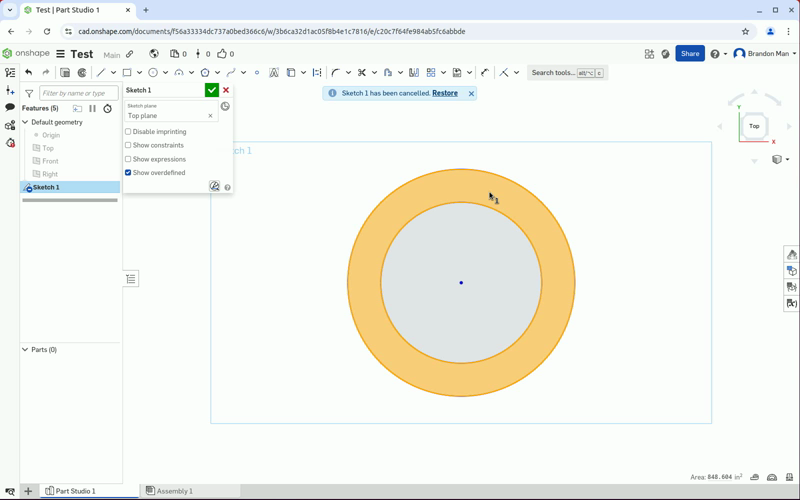
mouse_move(73, 352)
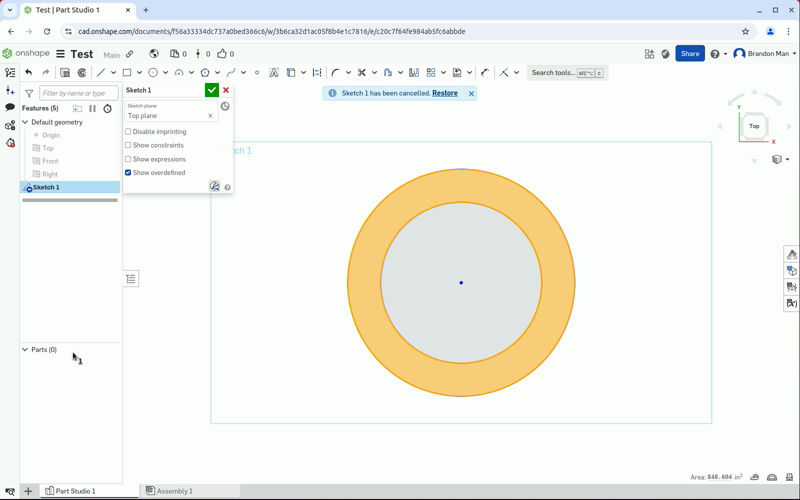
key(shift+y)
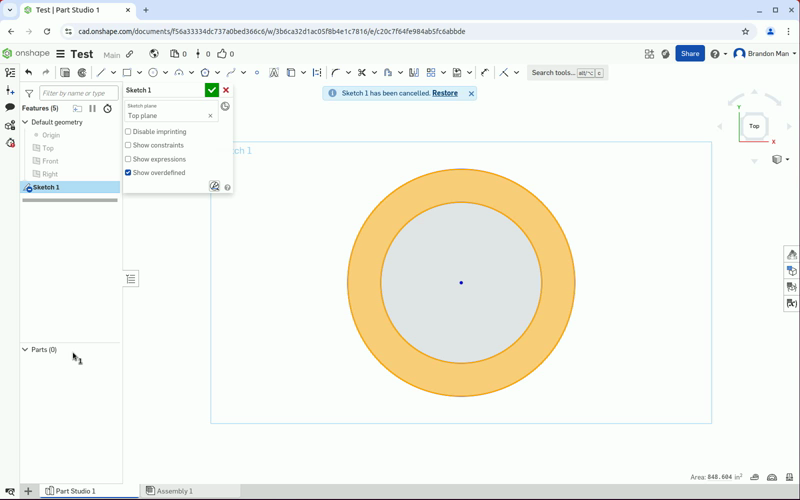
key(shift+e)
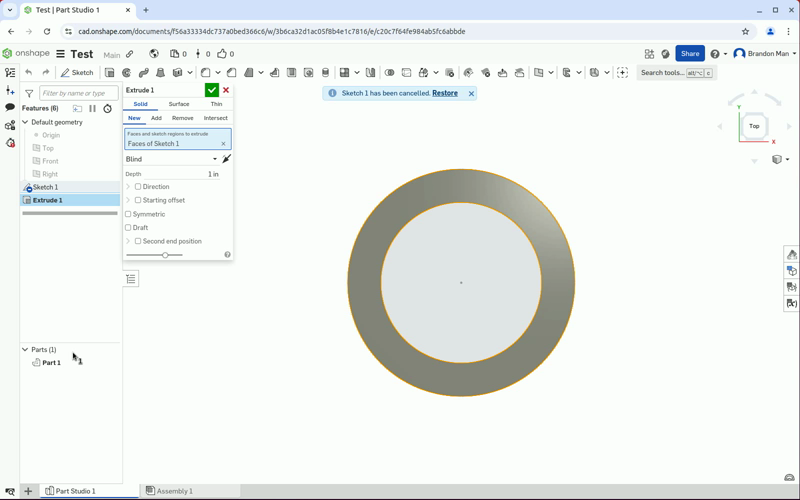
mouse_move(143, 106)
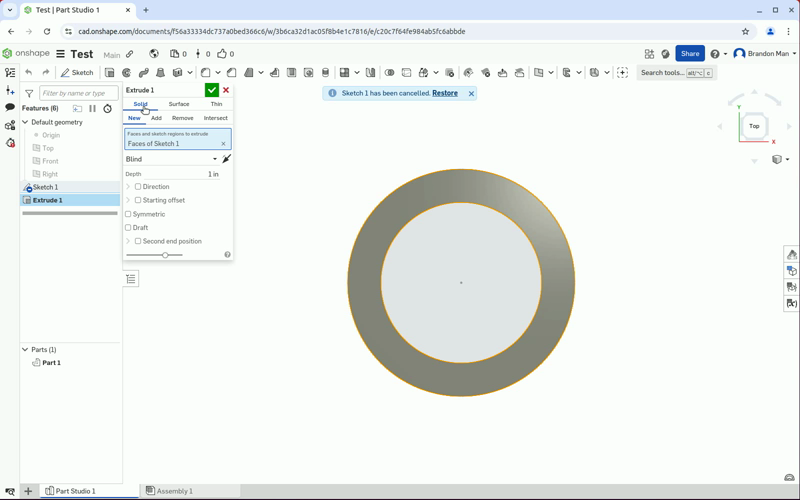
click(143, 106)
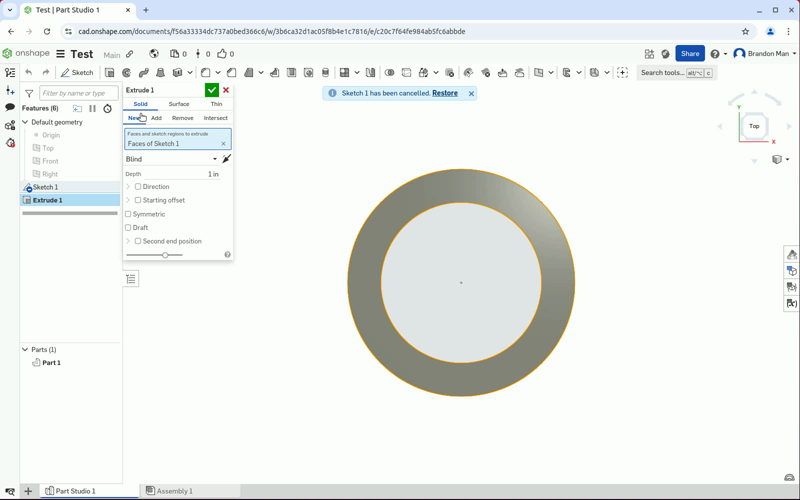
mouse_move(137, 120)
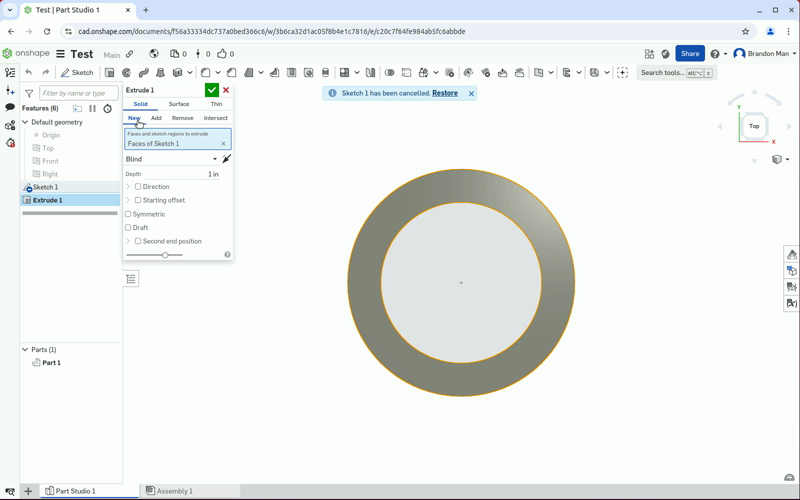
click(137, 120)
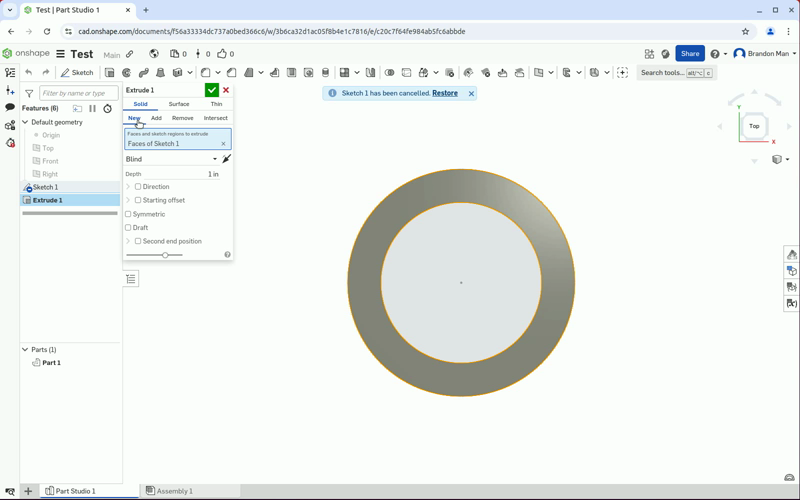
key(tab, 4)
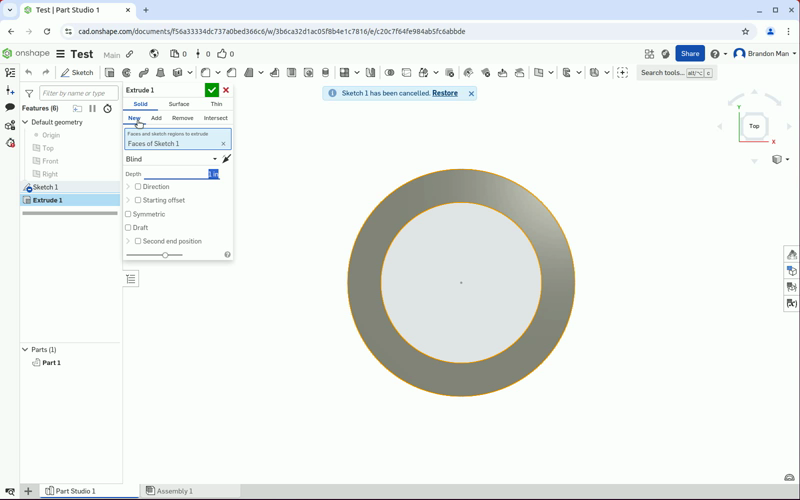
text(6.74)
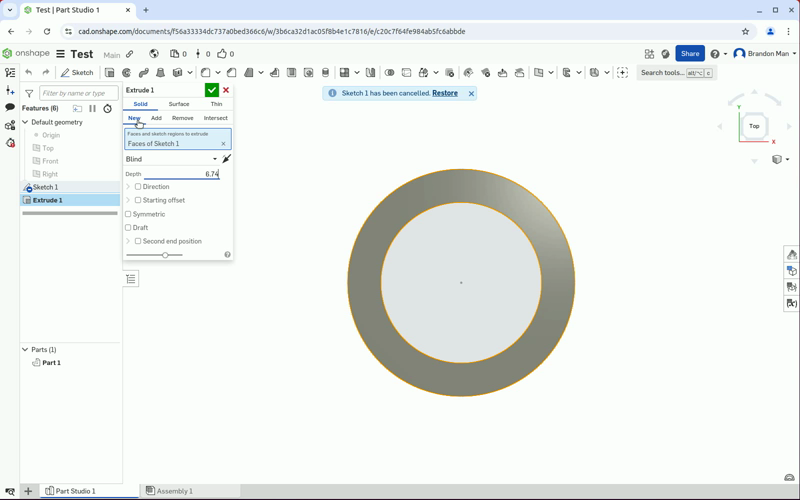
key(enter)
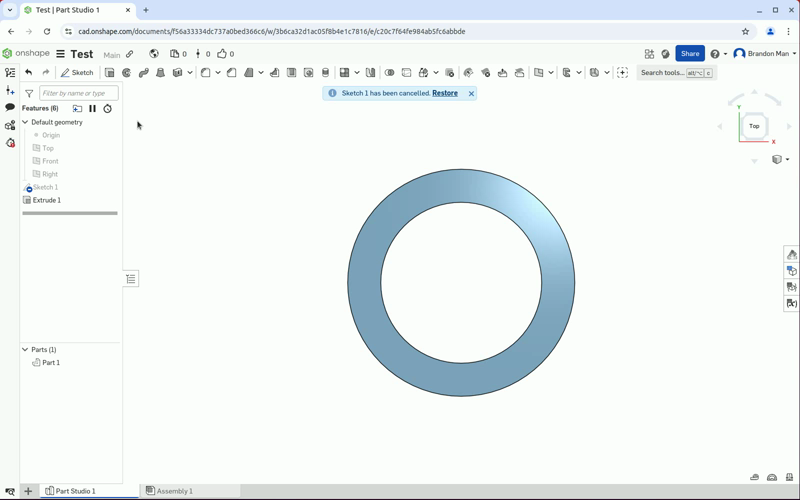
key(shift+h)
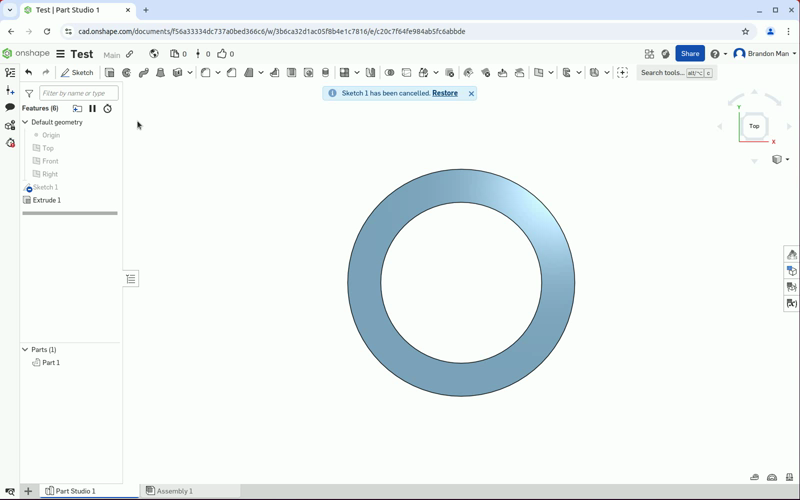
key(shift+h)
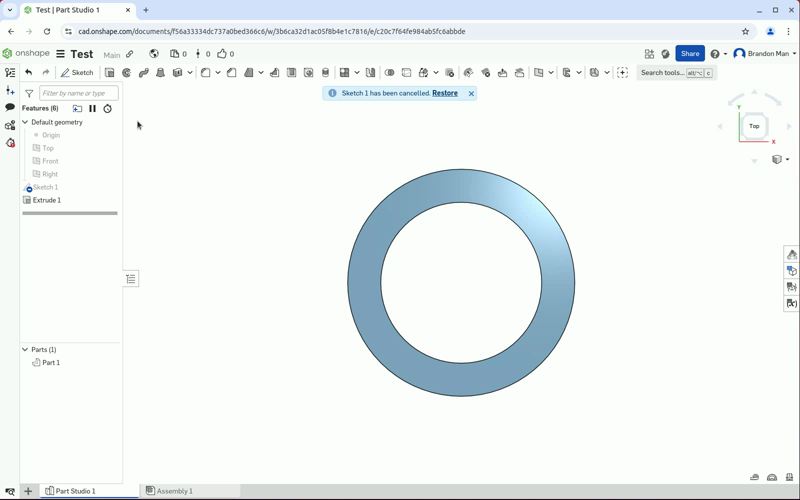
mouse_move(73, 189)
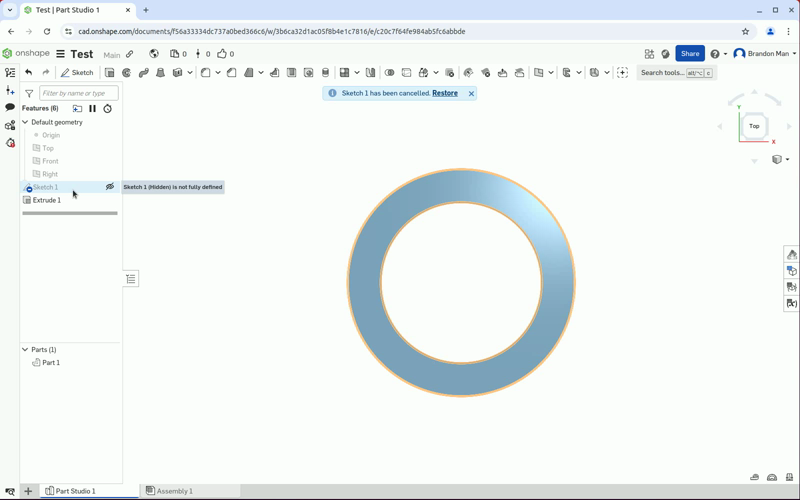
click(73, 189)
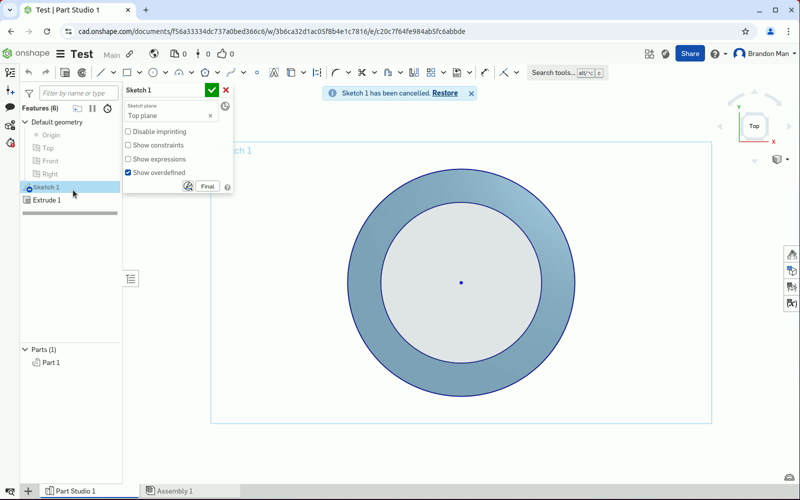
mouse_move(229, 92)
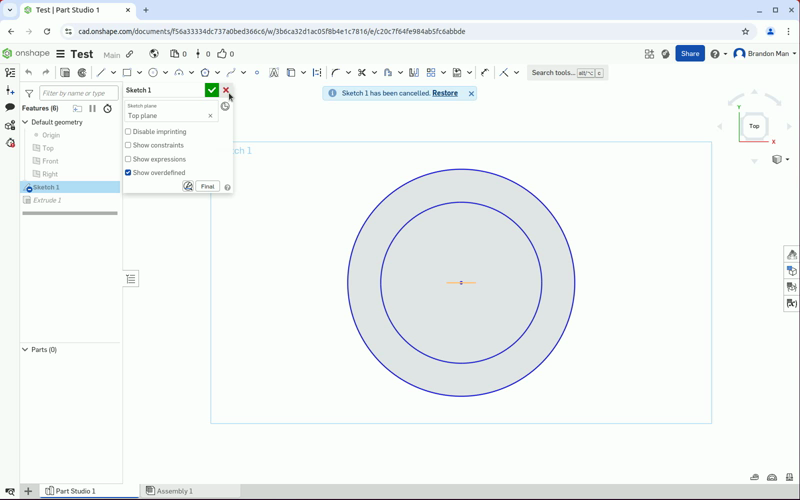
click(229, 92)
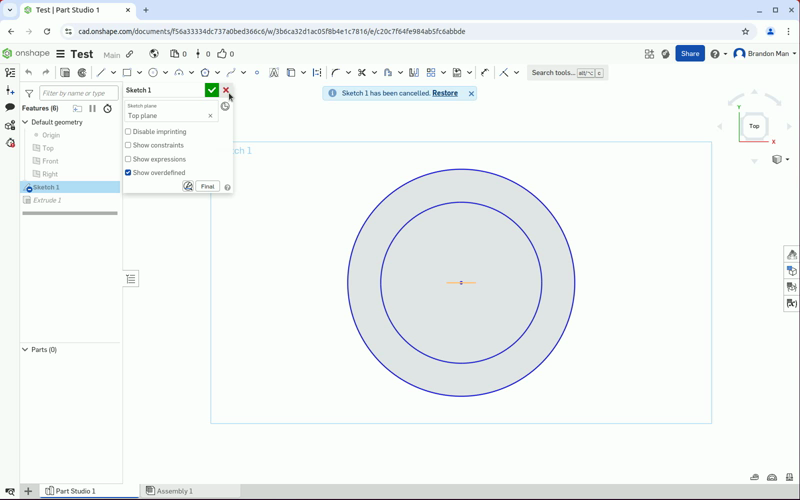
key(shift+s)
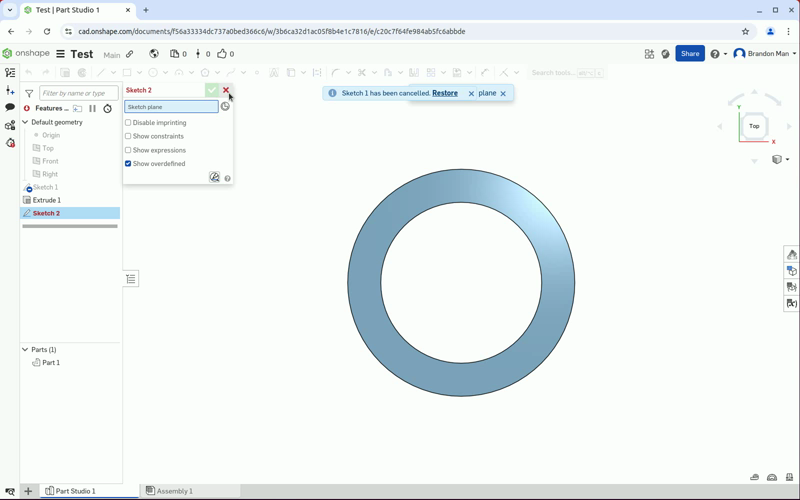
mouse_move(73, 150)
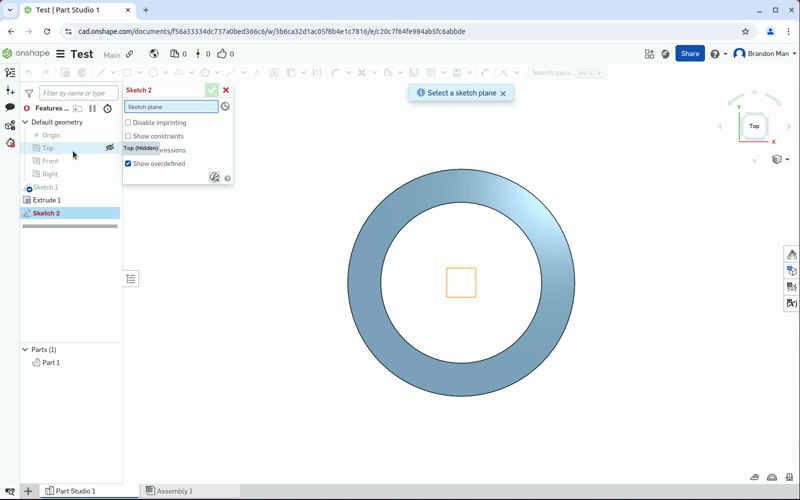
click(73, 150)
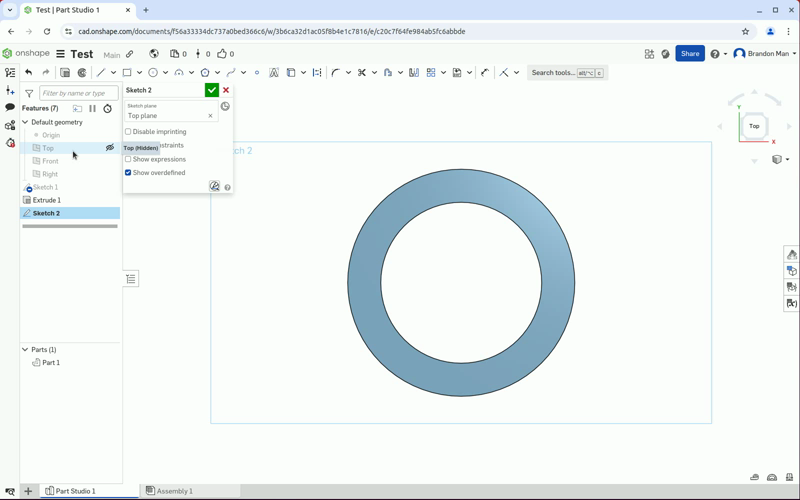
mouse_move(73, 352)
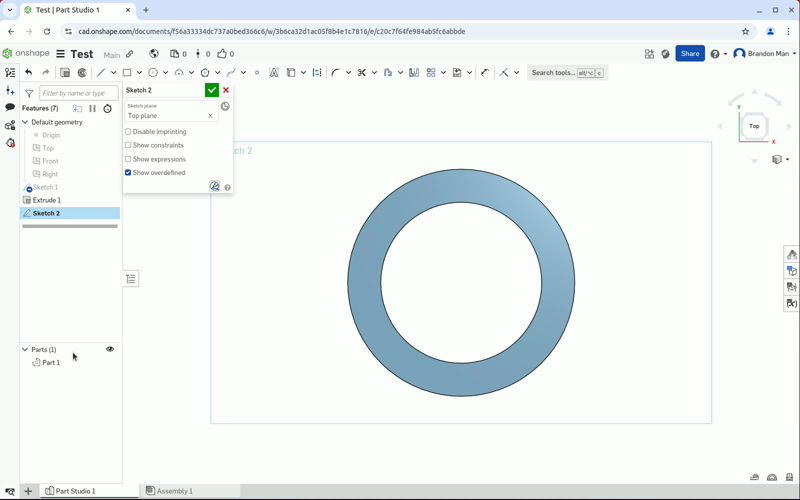
key(y)
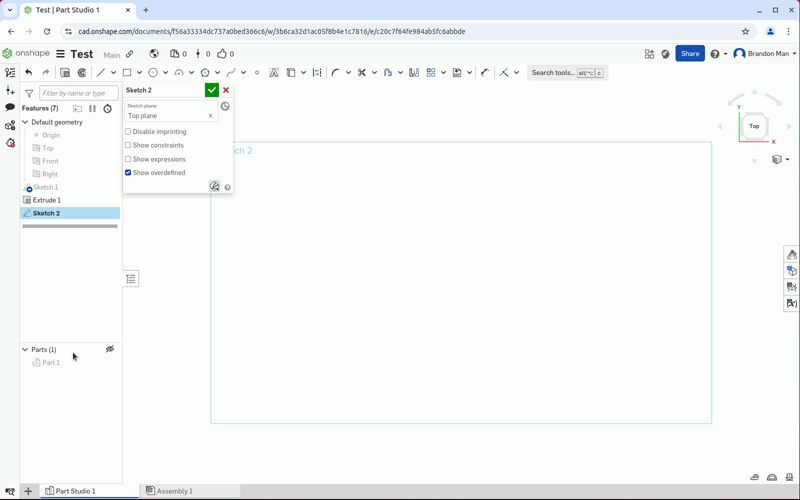
key(c)
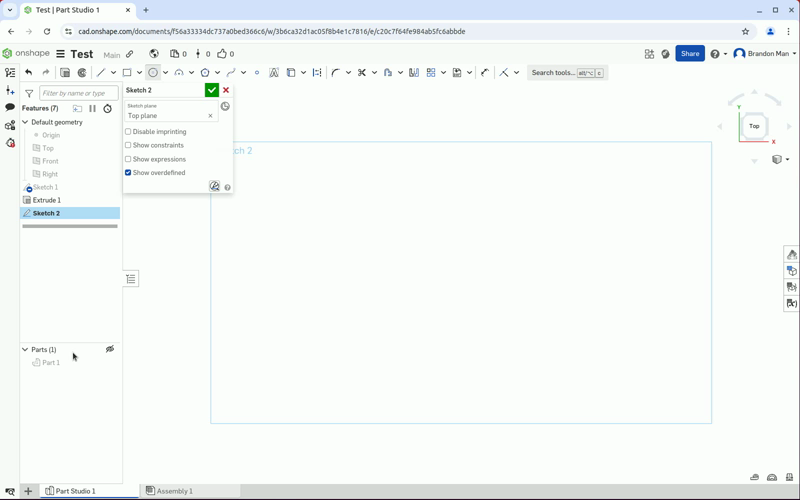
key_down(shift)
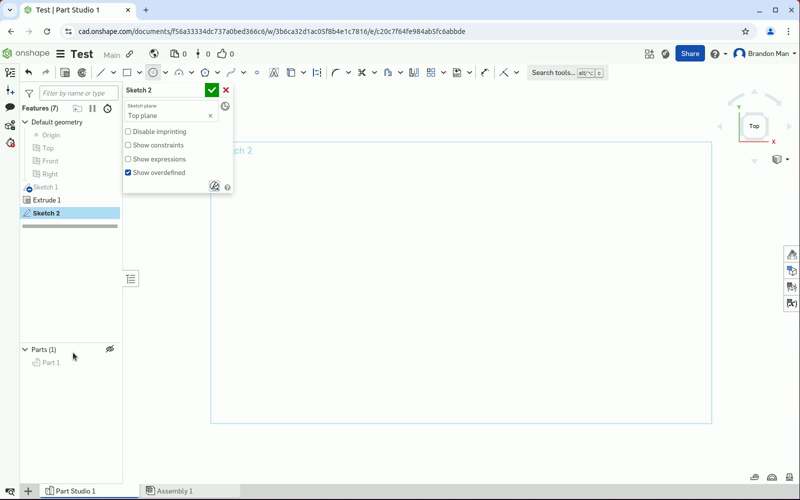
mouse_move(461, 282)
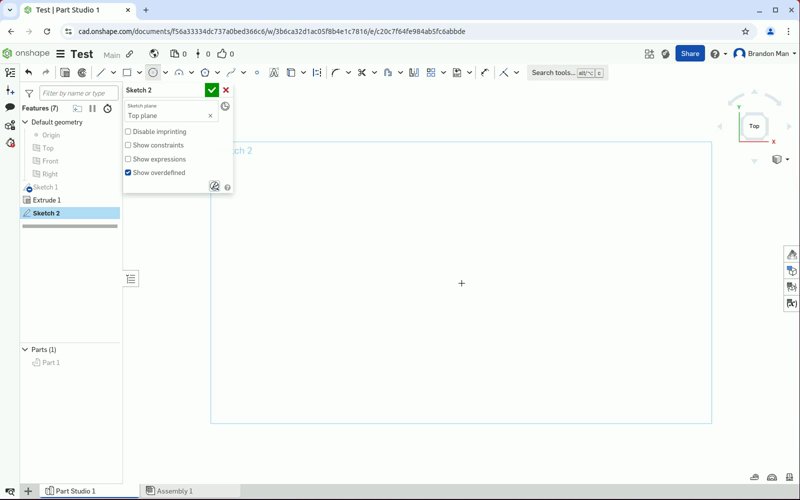
click(461, 282)
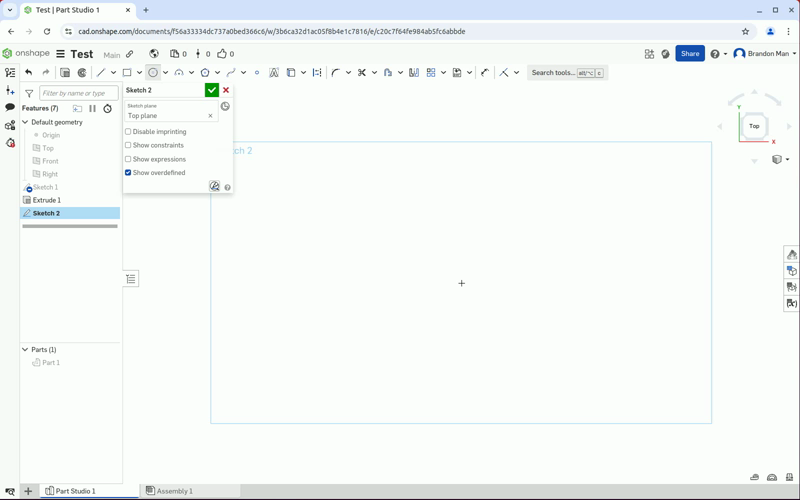
key_up(shift)
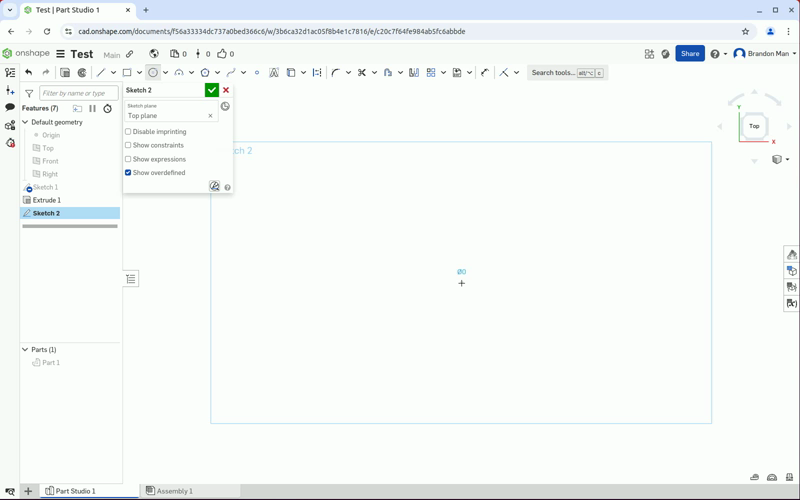
mouse_move(543, 282)
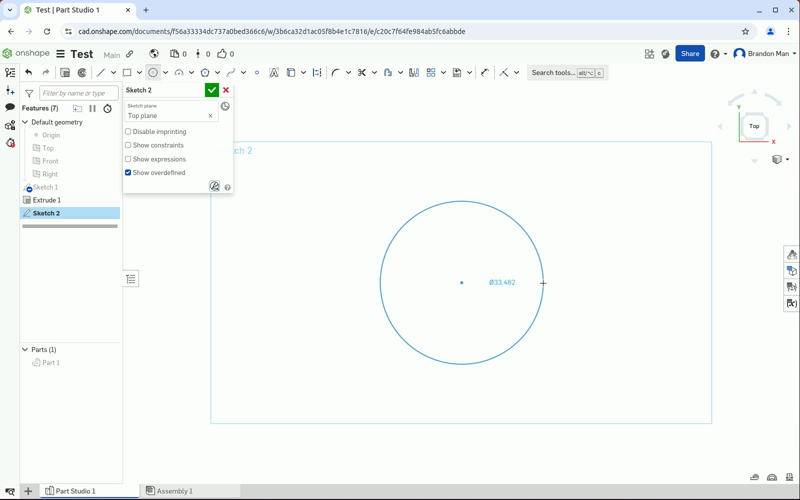
click(543, 282)
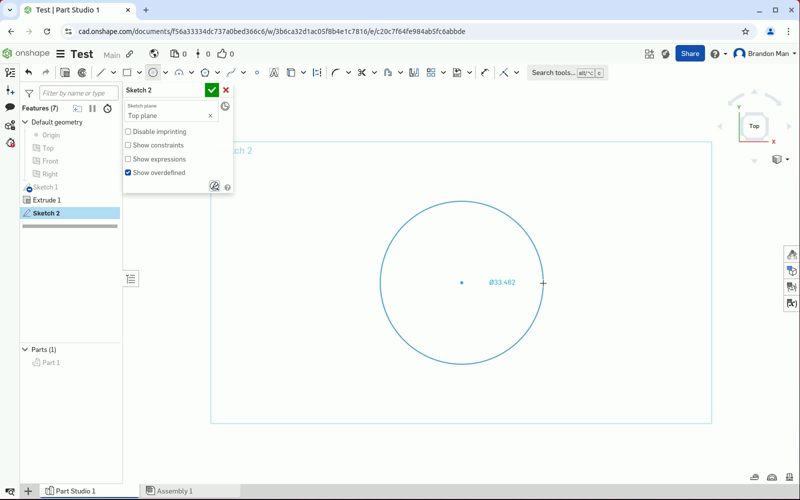
key(esc)
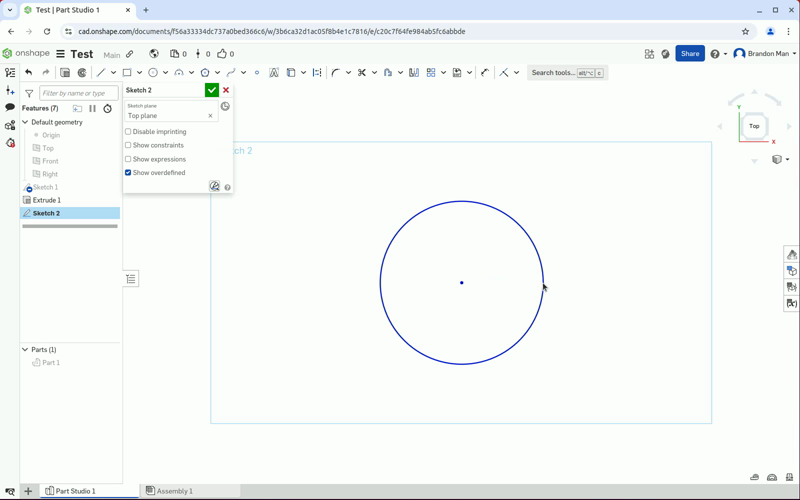
mouse_move(425, 278)
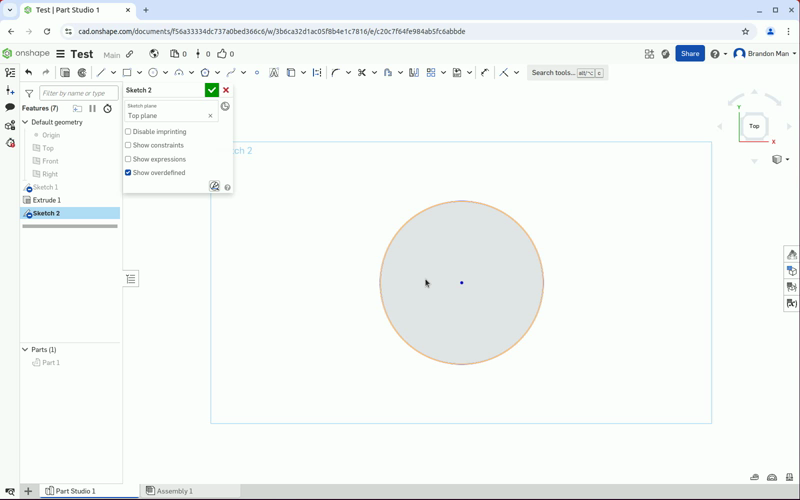
click(425, 278)
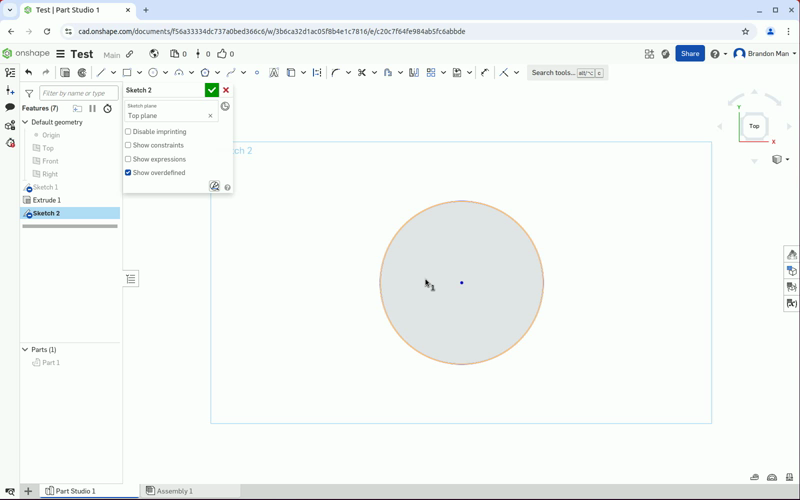
mouse_move(73, 352)
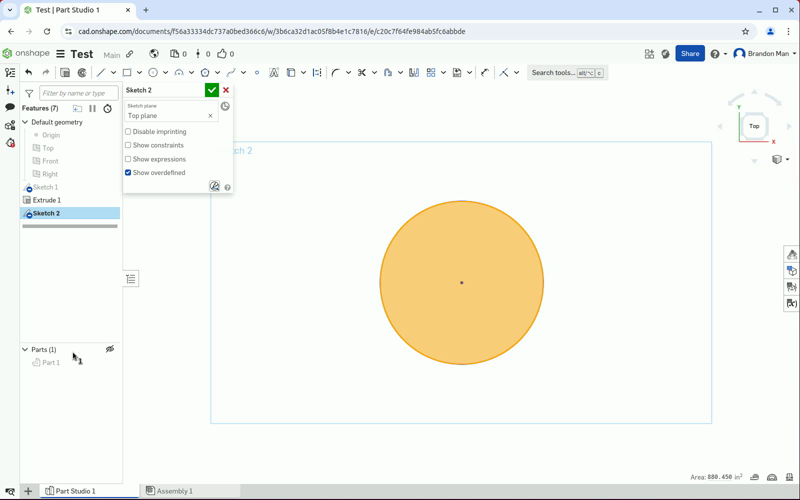
key(shift+y)
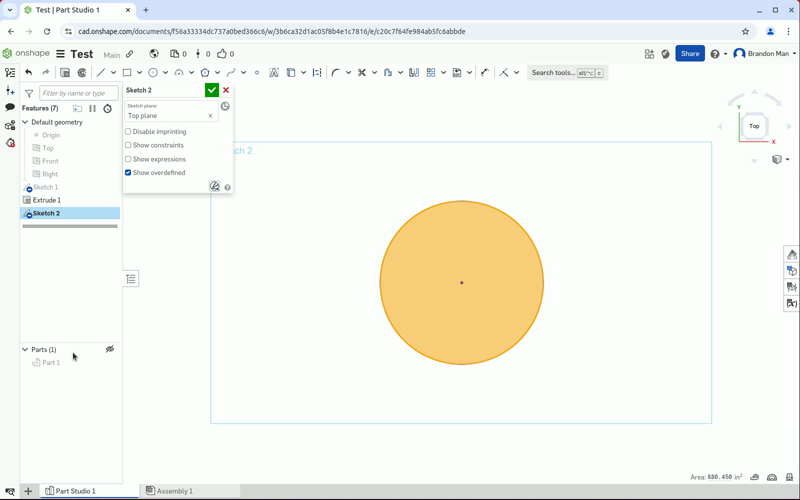
key(shift+e)
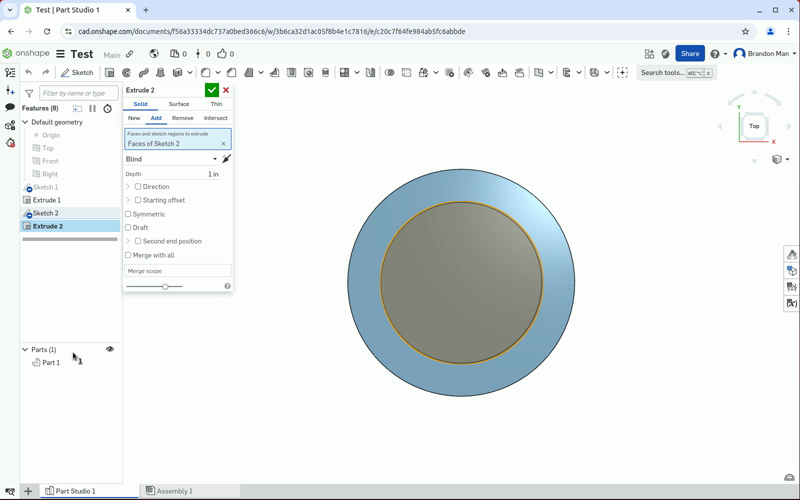
mouse_move(143, 106)
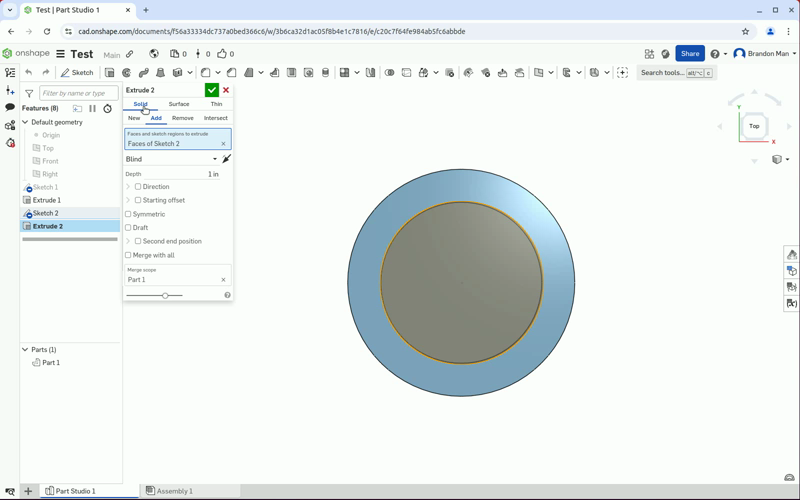
click(143, 106)
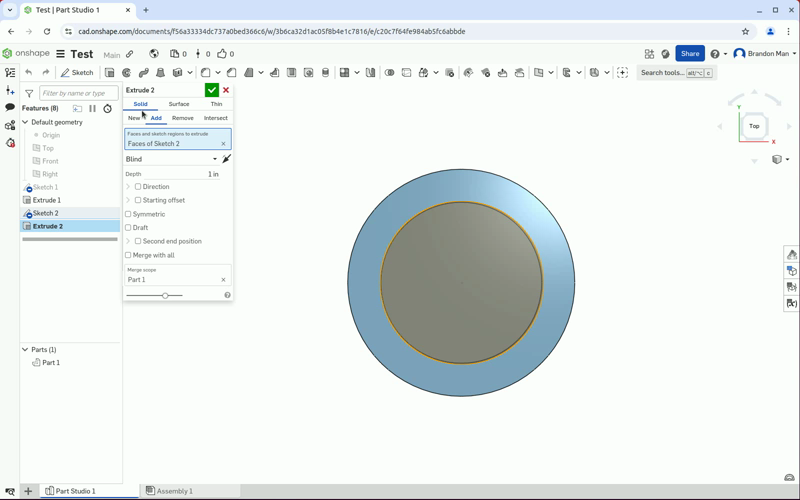
mouse_move(137, 120)
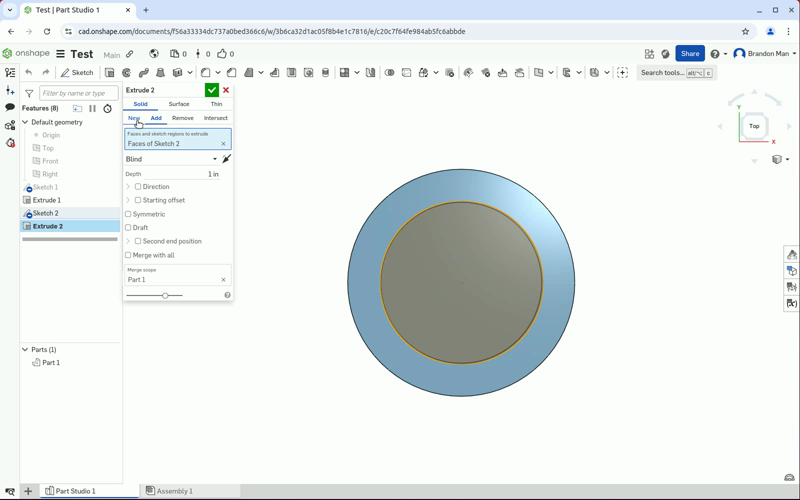
click(137, 120)
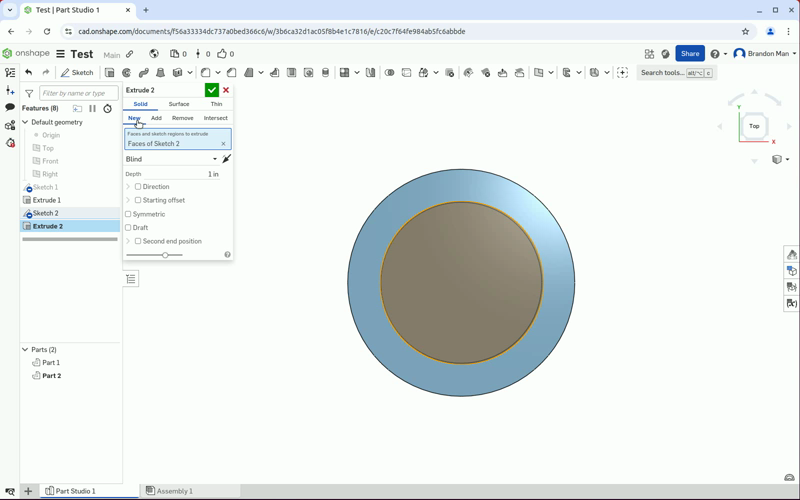
key(tab, 4)
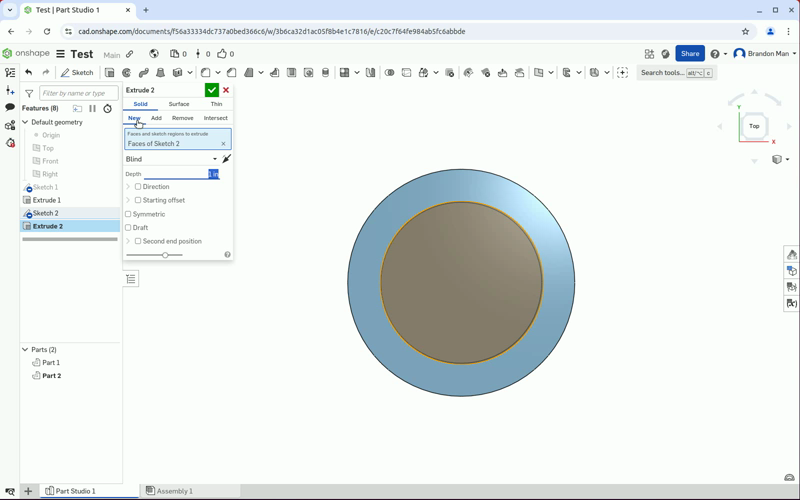
text(19.979)
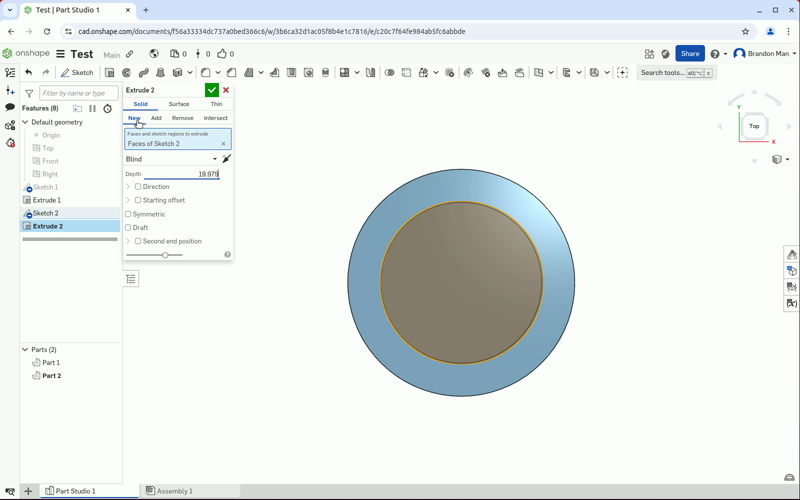
key(enter)
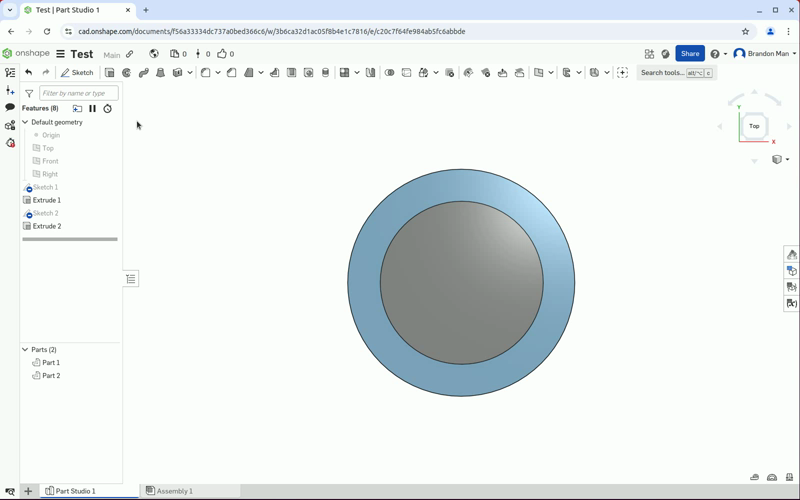
key(shift+h)
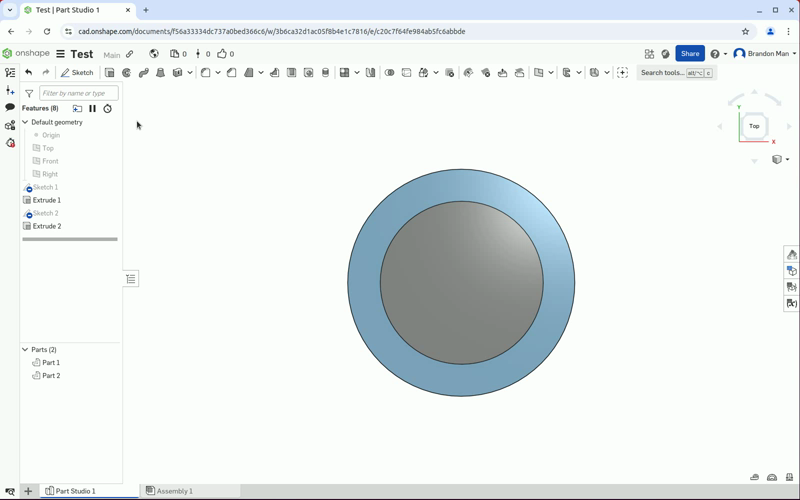
key(shift+h)
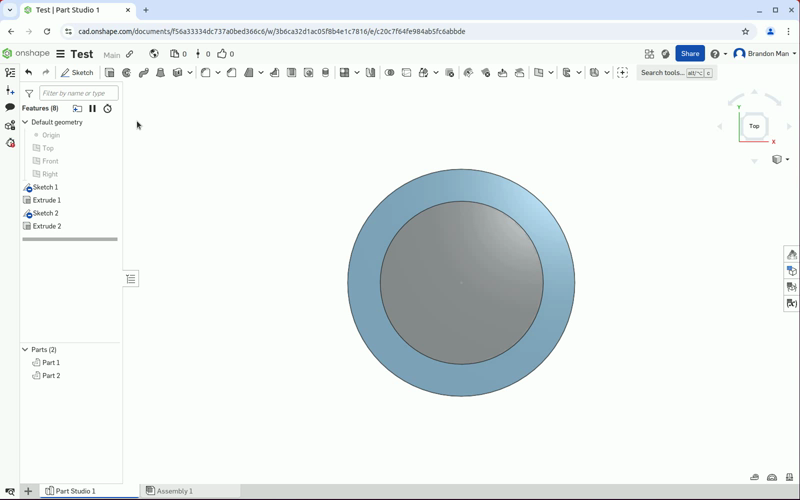
key(shift+7)
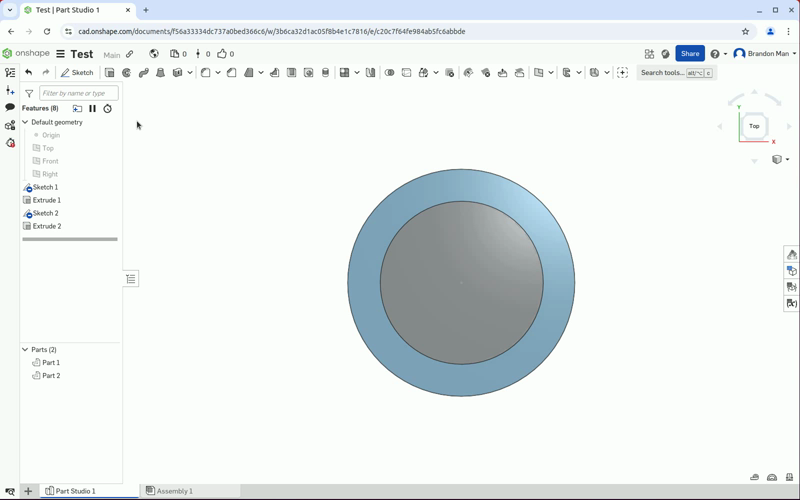
key(up, 3)
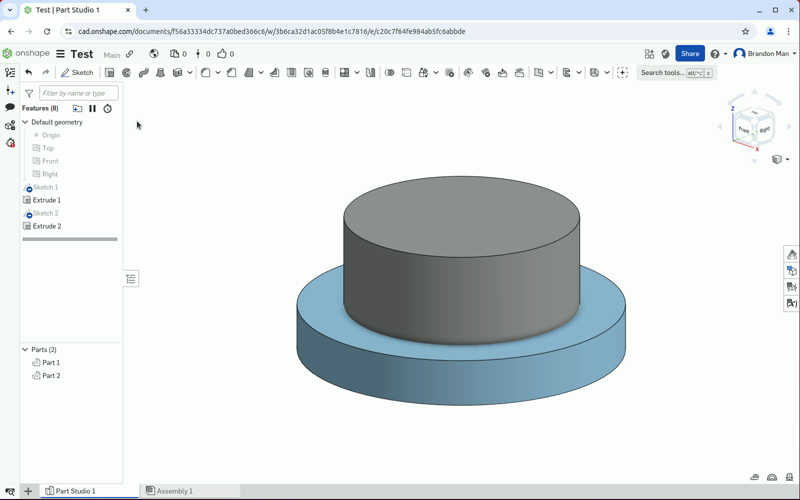
key(left, 3)
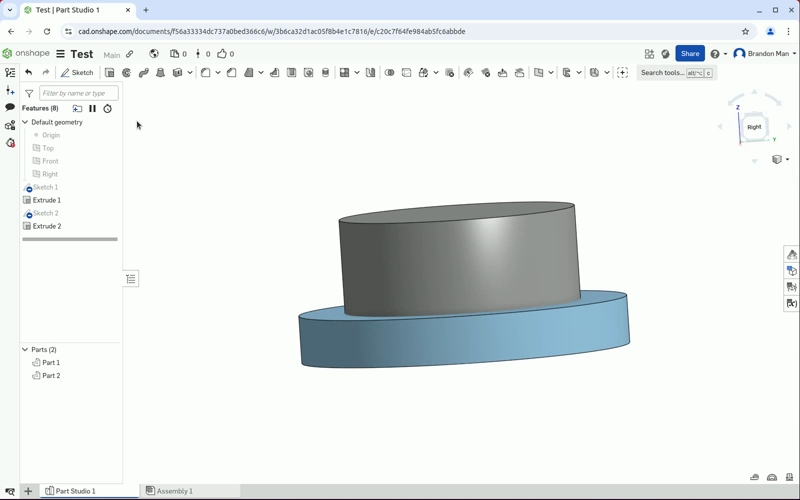
key(right, 3)
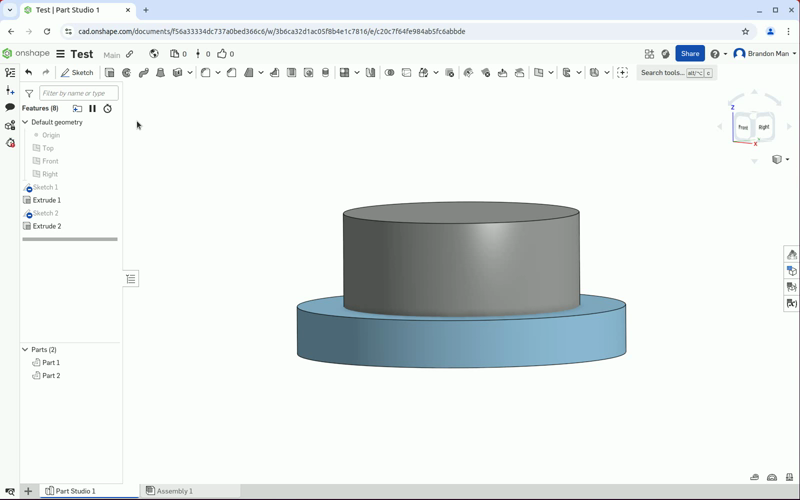
key(down, 3)
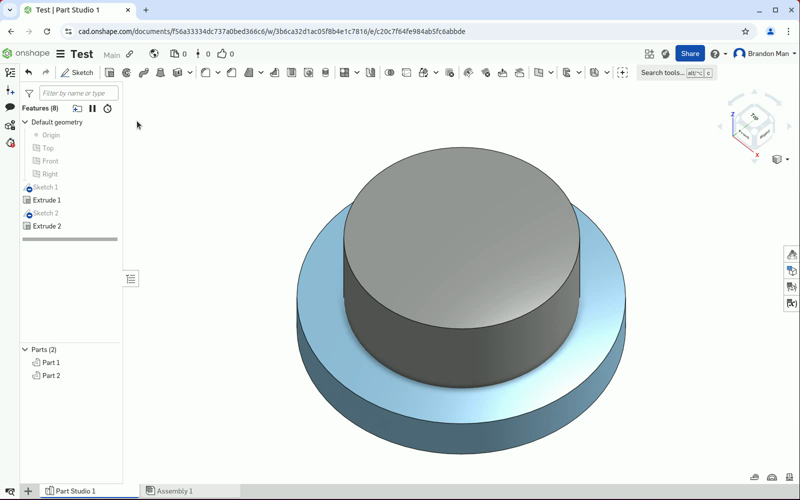
mouse_move(73, 189)
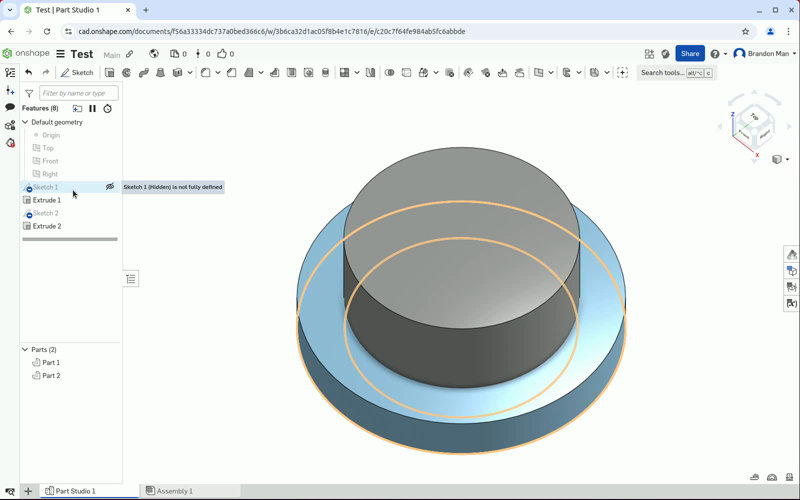
click(73, 189)